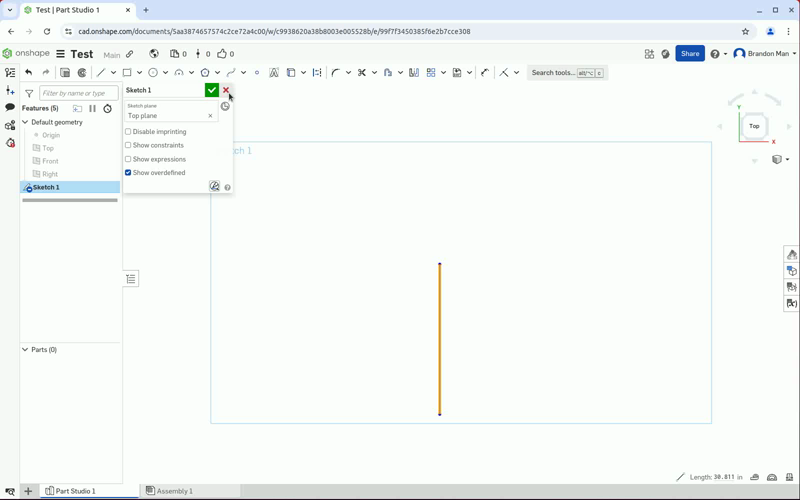
key(shift+h)
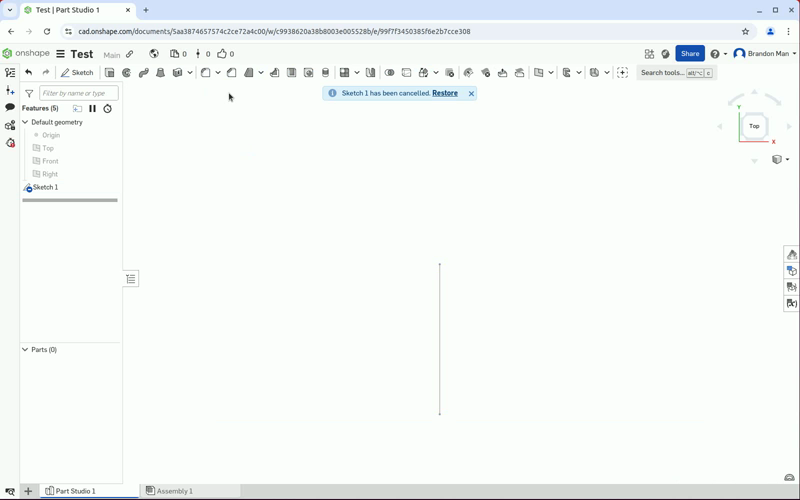
key(shift+s)
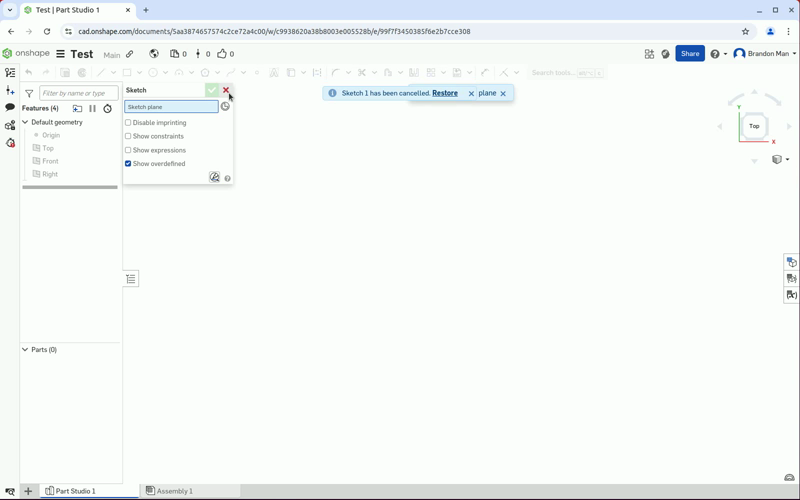
mouse_move(73, 150)
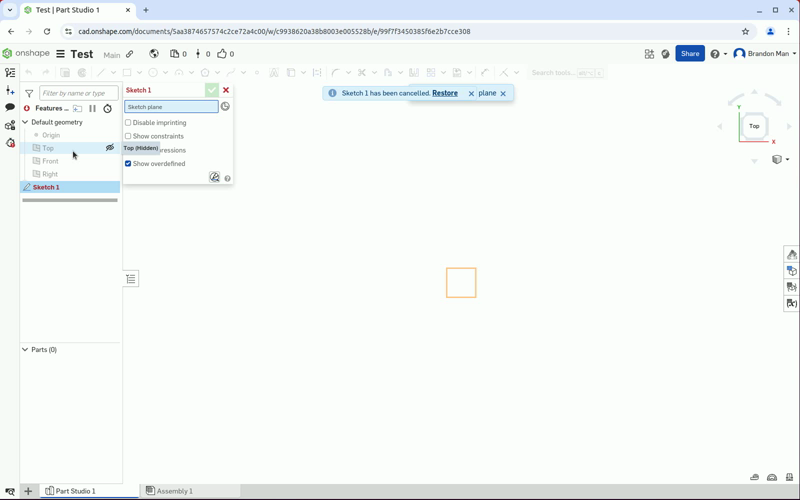
click(73, 150)
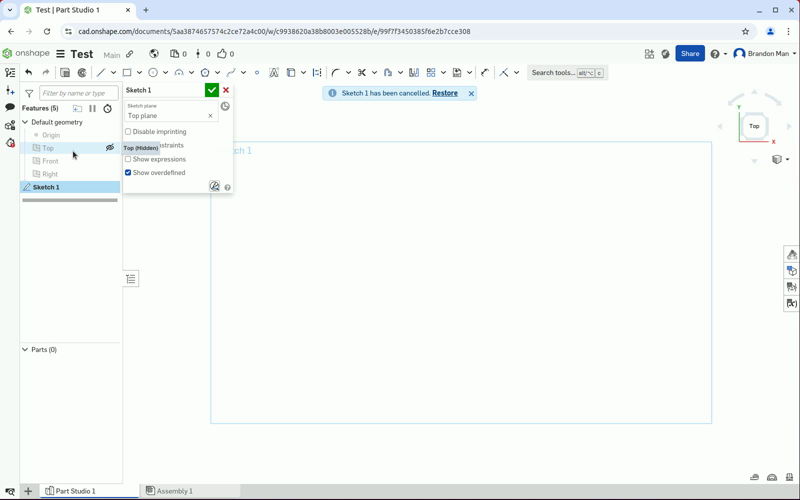
mouse_move(73, 352)
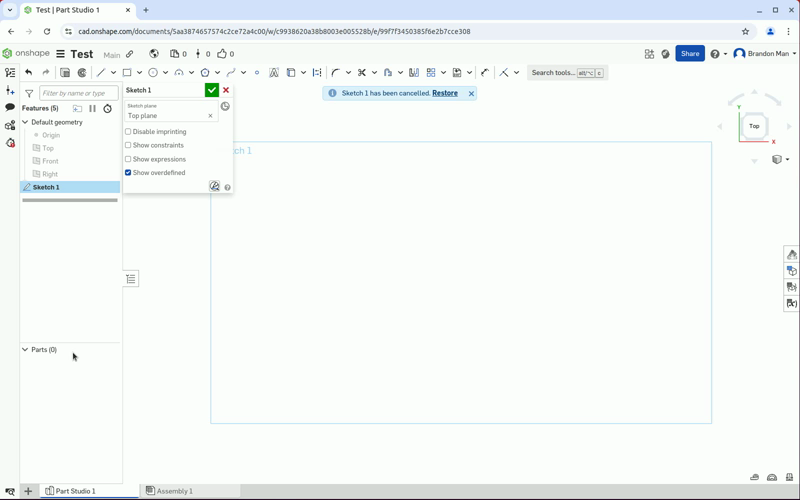
key(y)
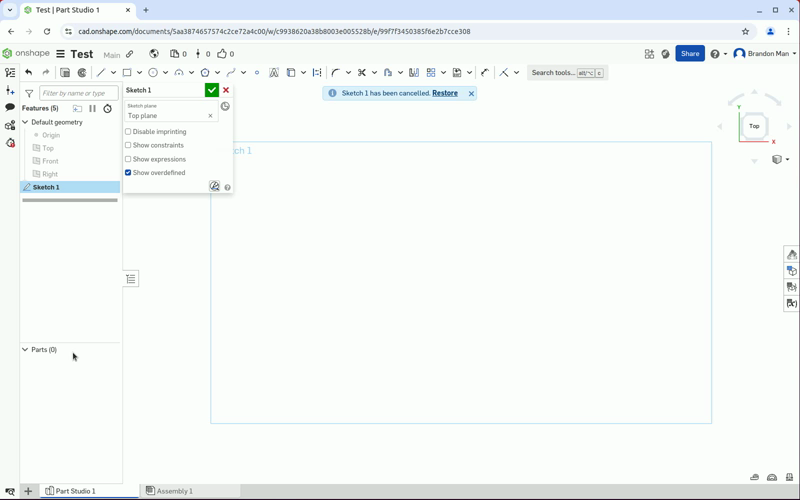
key(c)
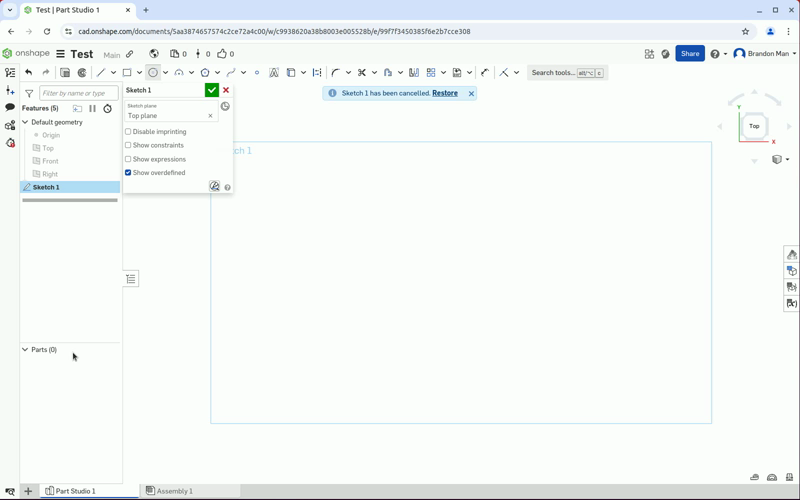
key_down(shift)
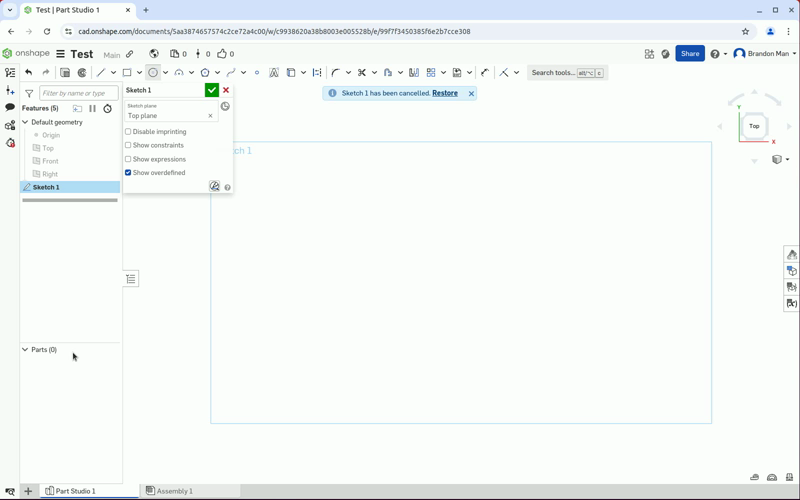
mouse_move(461, 282)
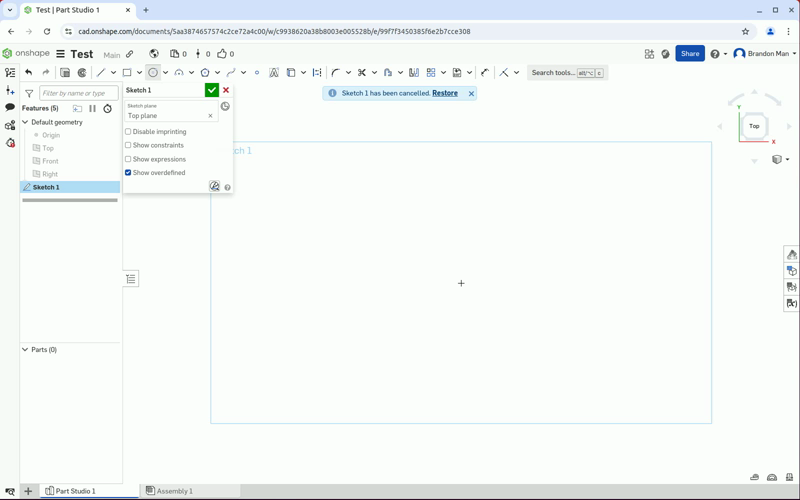
click(461, 282)
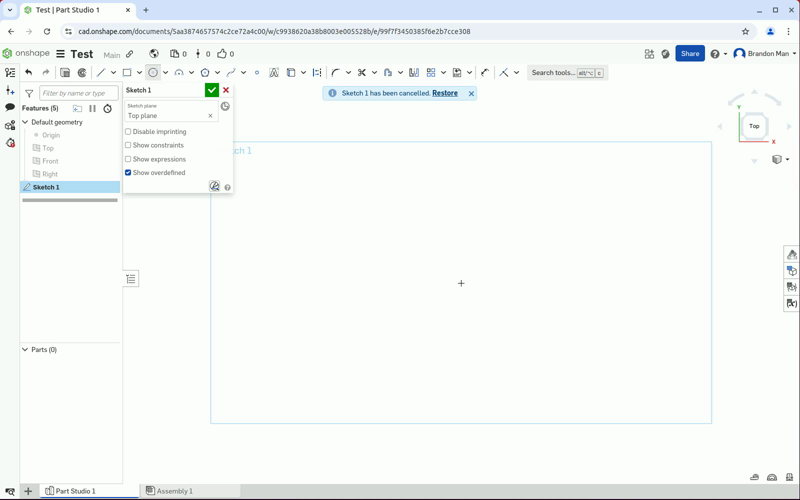
key_up(shift)
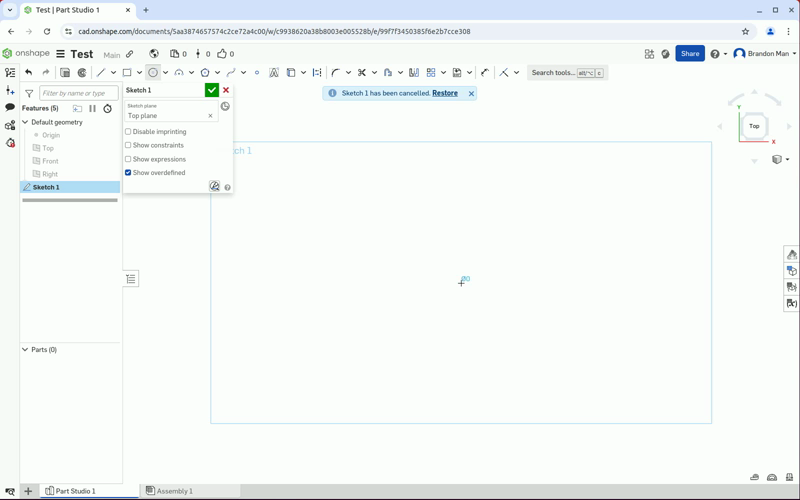
mouse_move(574, 282)
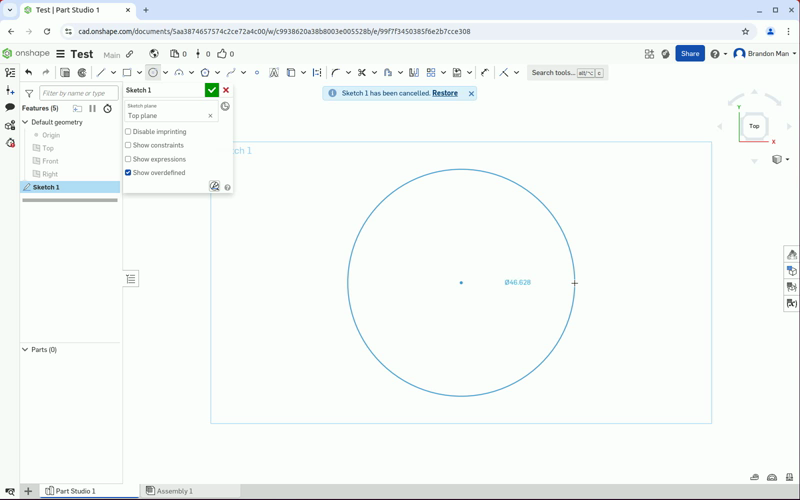
click(574, 282)
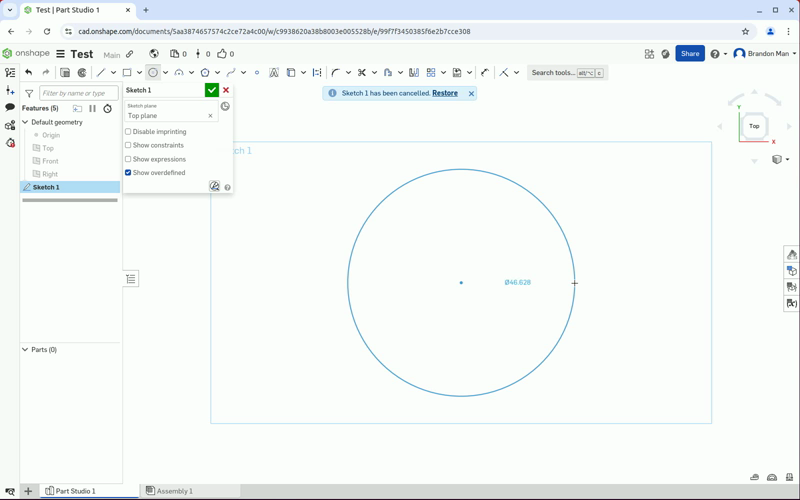
key(esc)
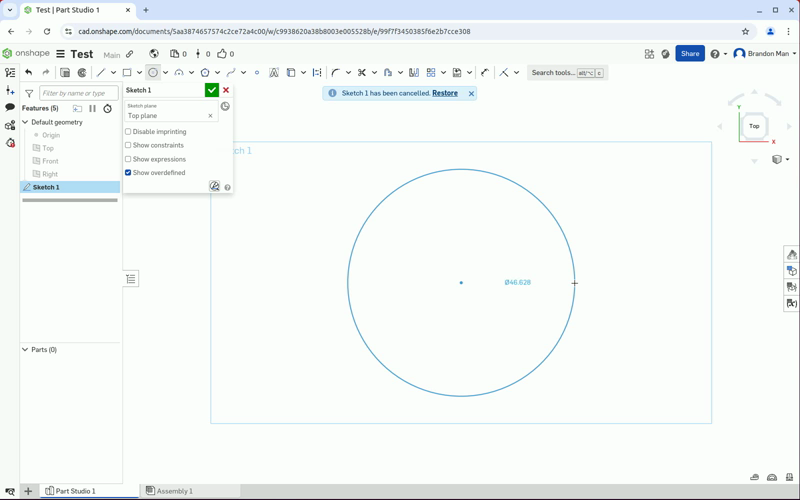
mouse_move(460, 337)
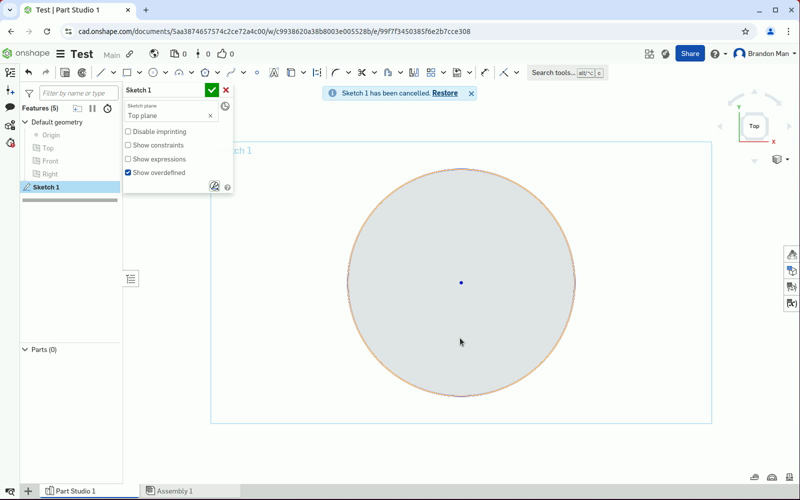
click(460, 337)
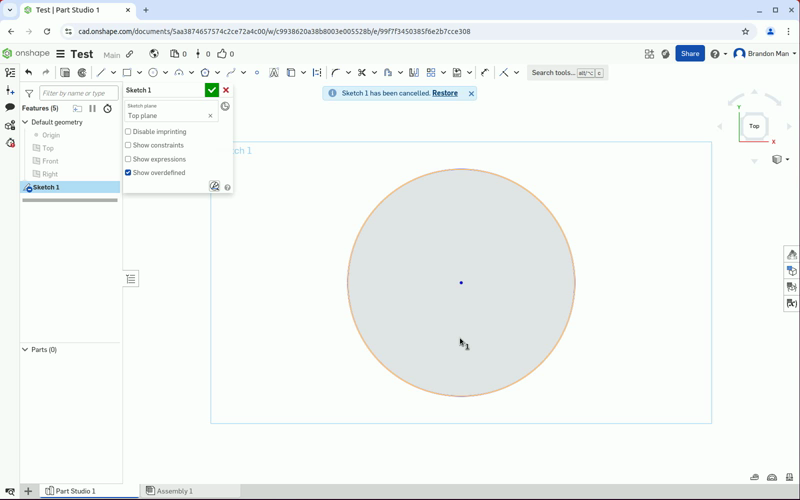
mouse_move(73, 352)
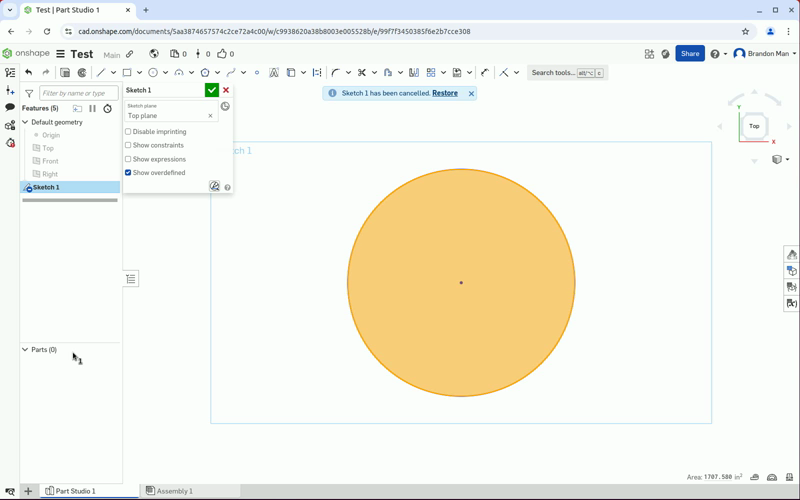
key(shift+y)
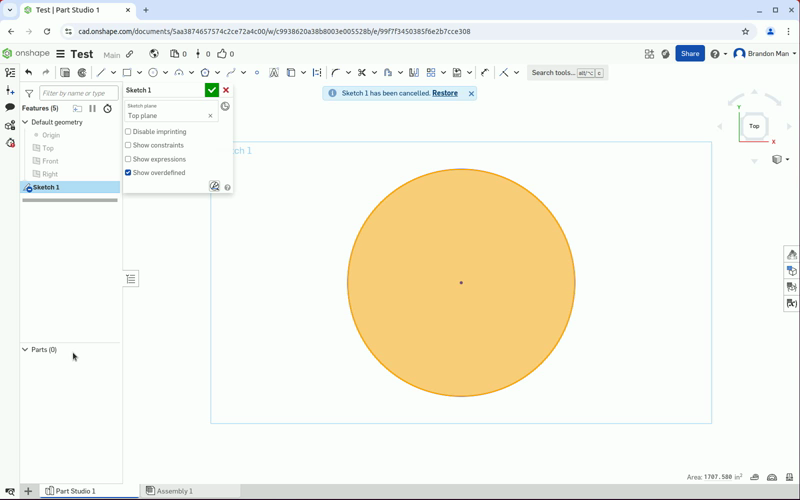
key(shift+e)
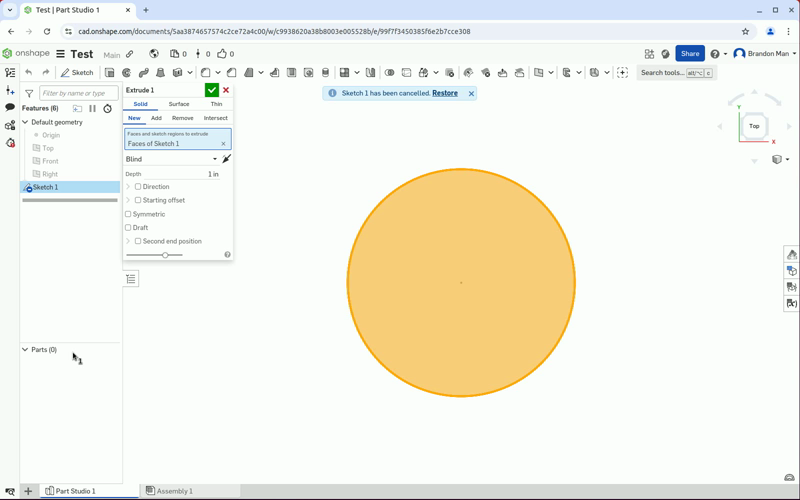
mouse_move(143, 106)
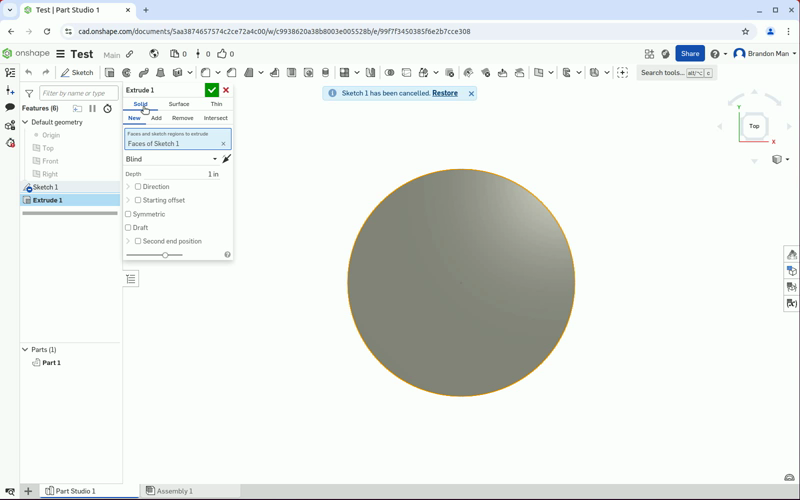
click(143, 106)
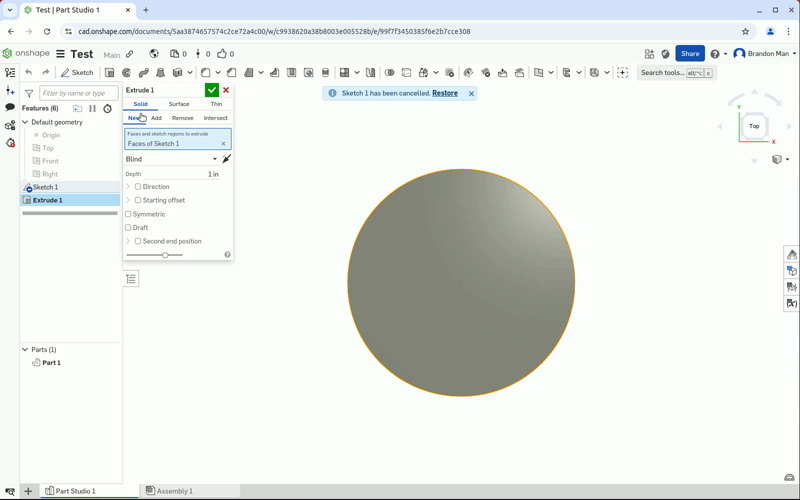
mouse_move(137, 120)
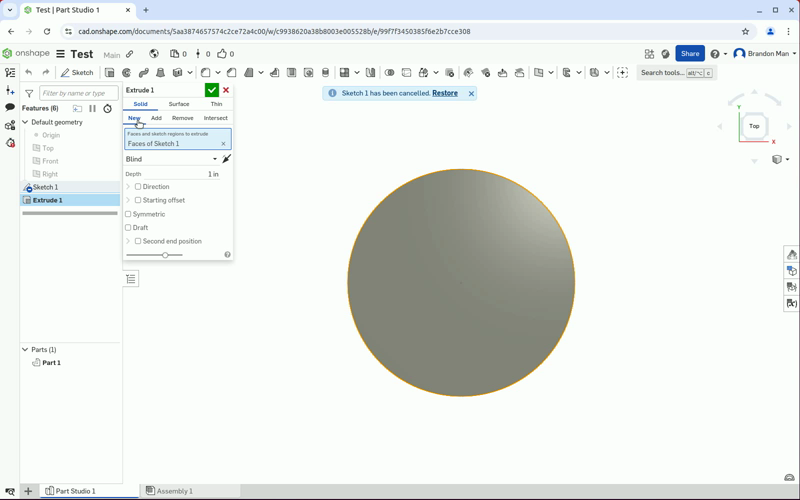
click(137, 120)
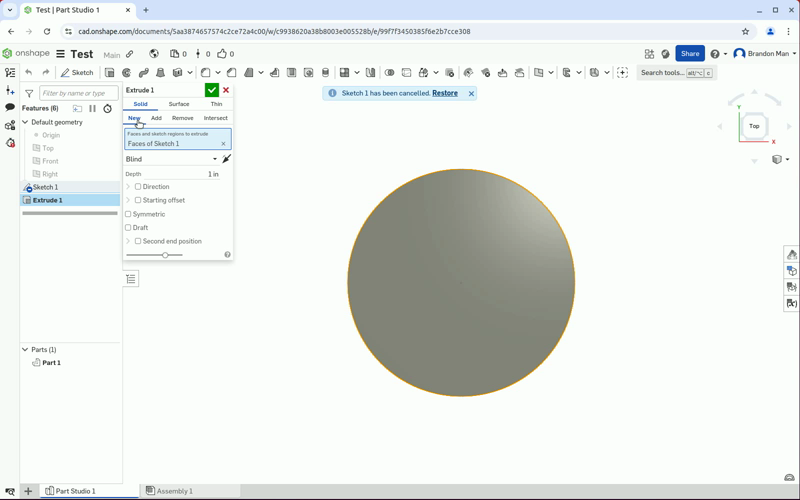
key(tab, 4)
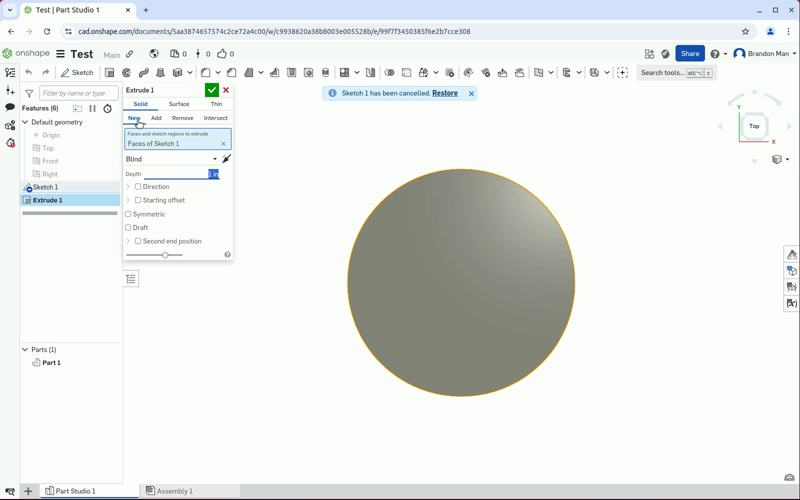
text(3.37)
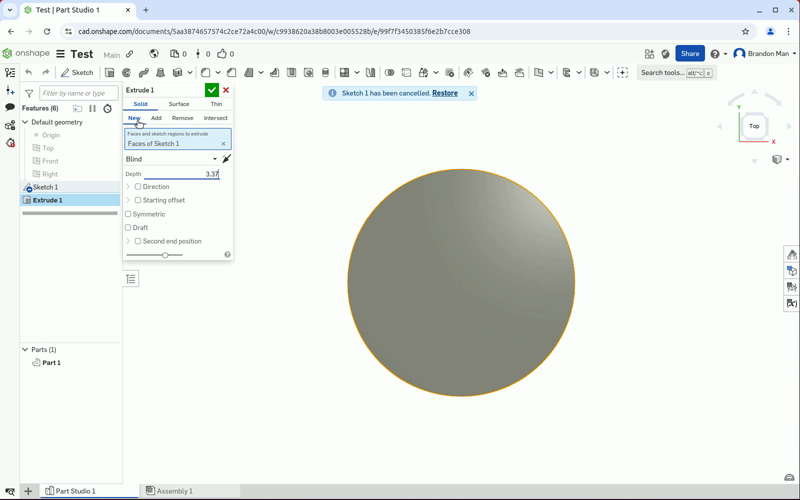
key(enter)
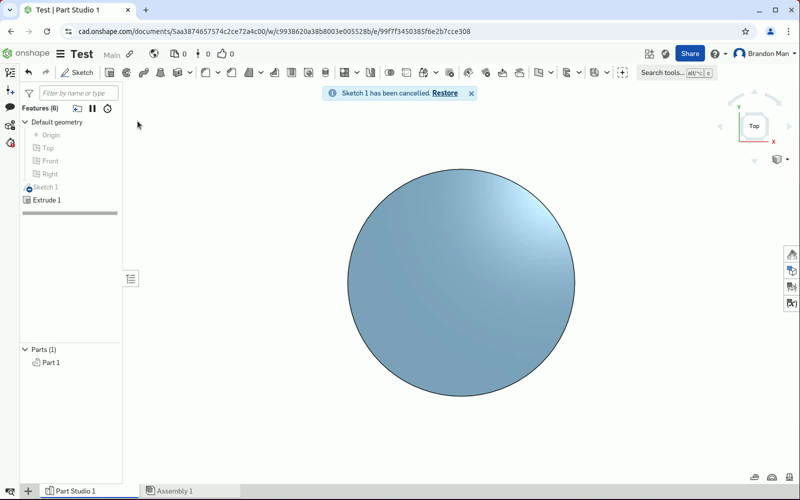
key(shift+h)
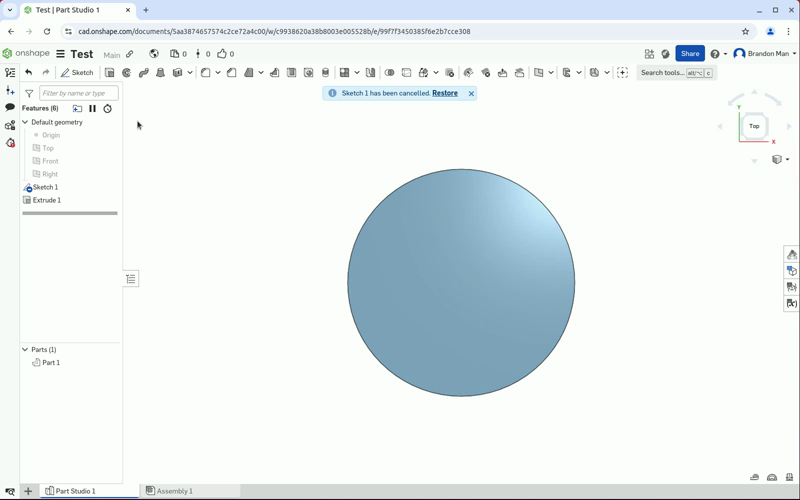
key(shift+h)
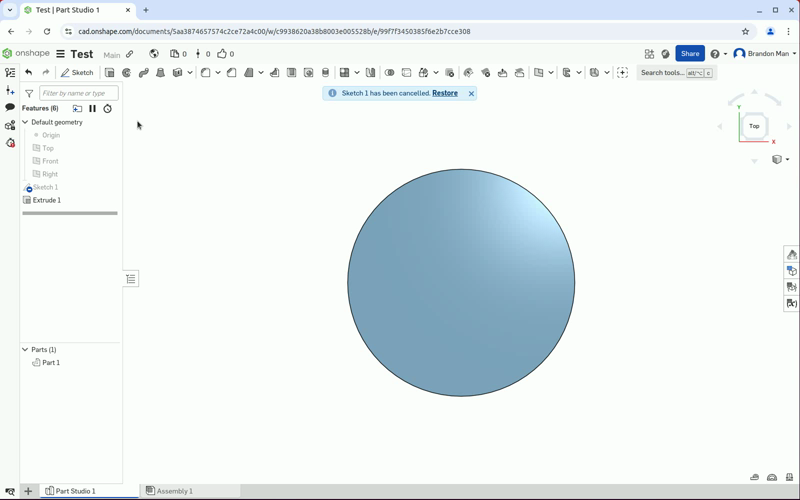
mouse_move(73, 189)
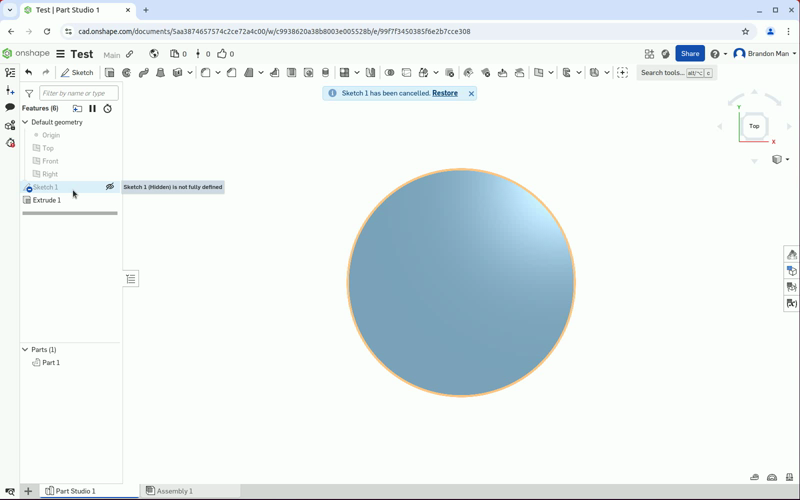
click(73, 189)
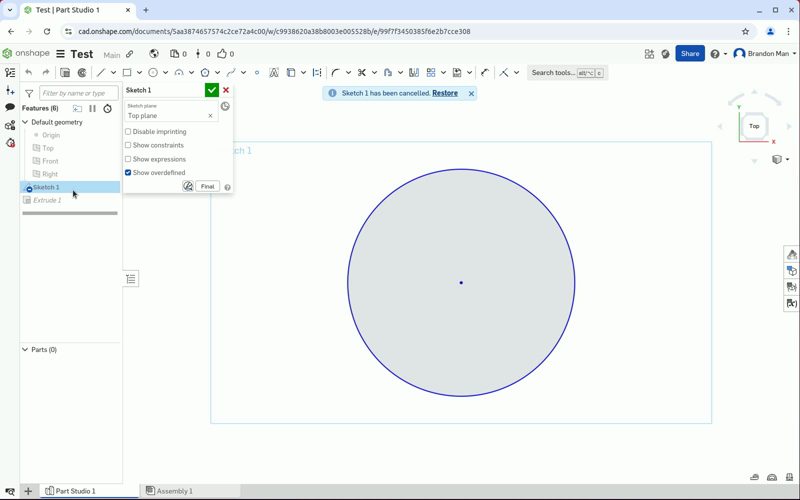
mouse_move(229, 92)
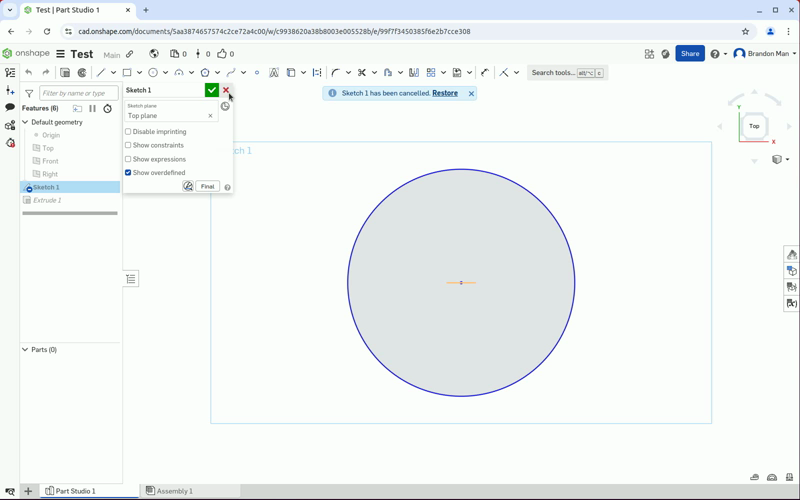
click(229, 92)
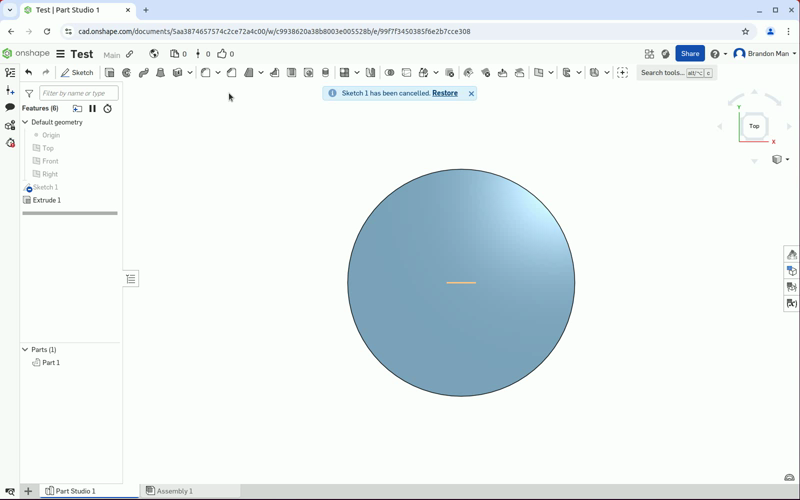
mouse_move(541, 75)
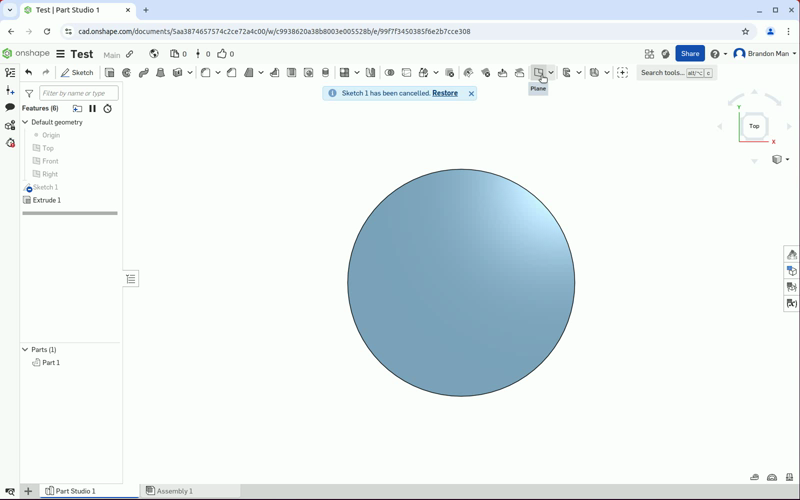
click(541, 75)
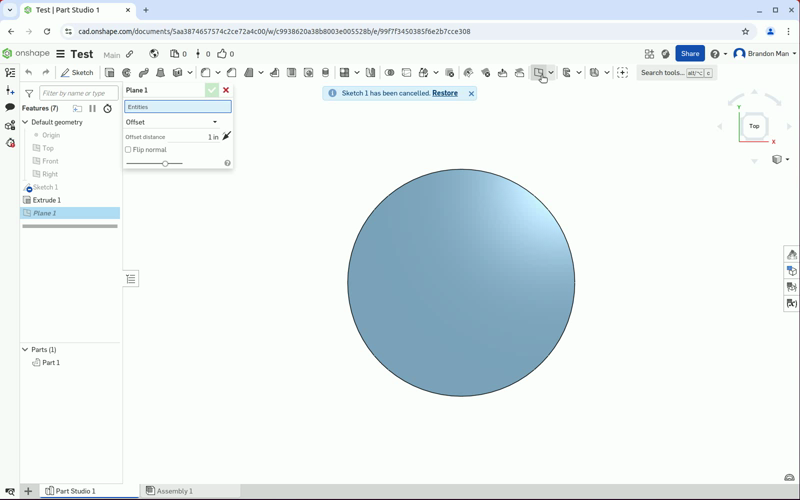
mouse_move(73, 150)
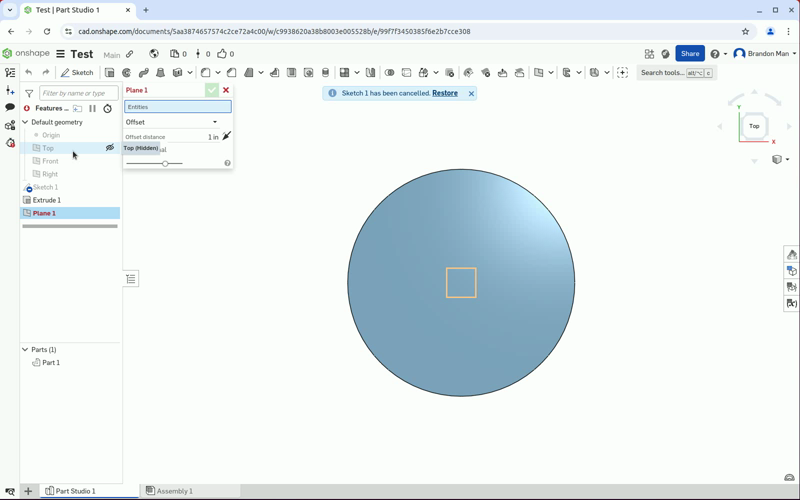
click(73, 150)
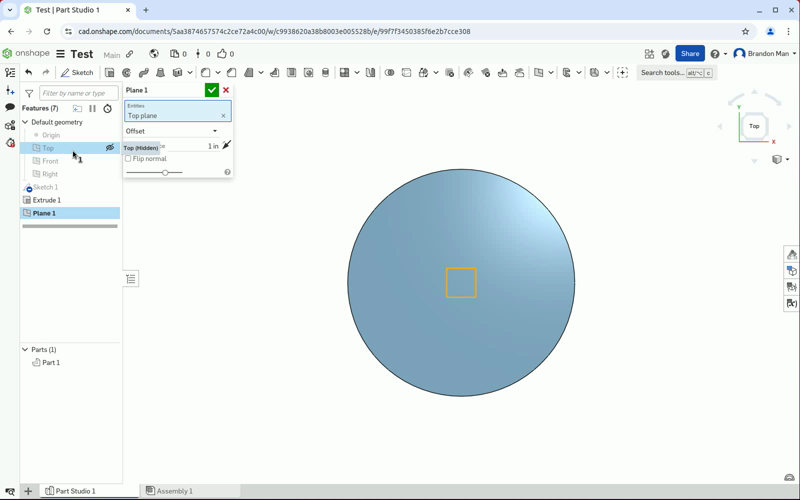
key(tab, 2)
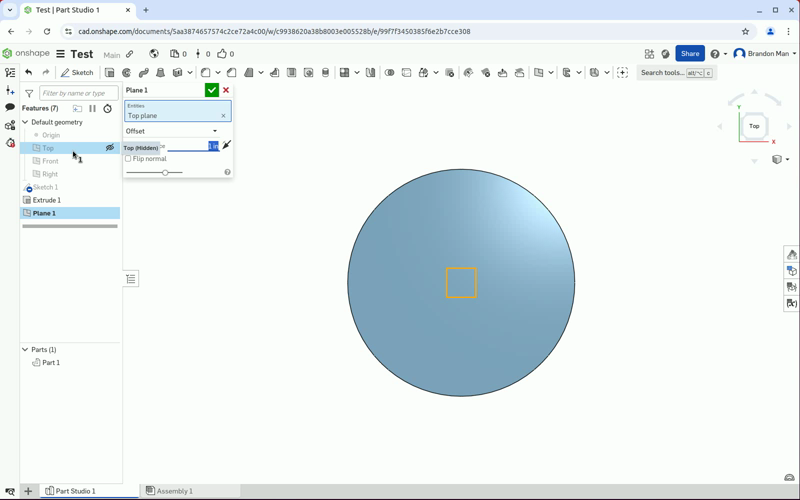
text(3.358)
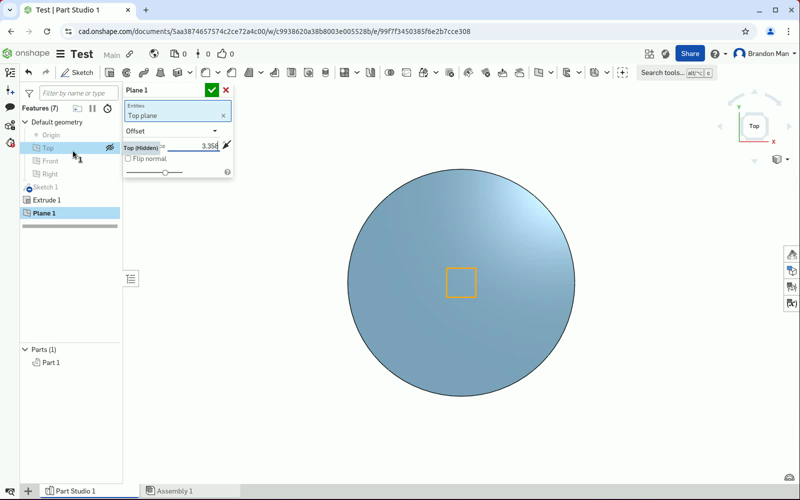
key(enter, 2)
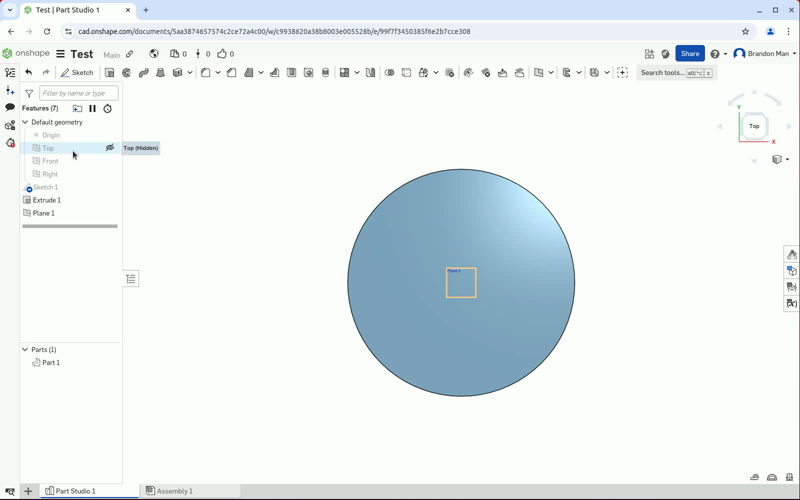
key(shift+s)
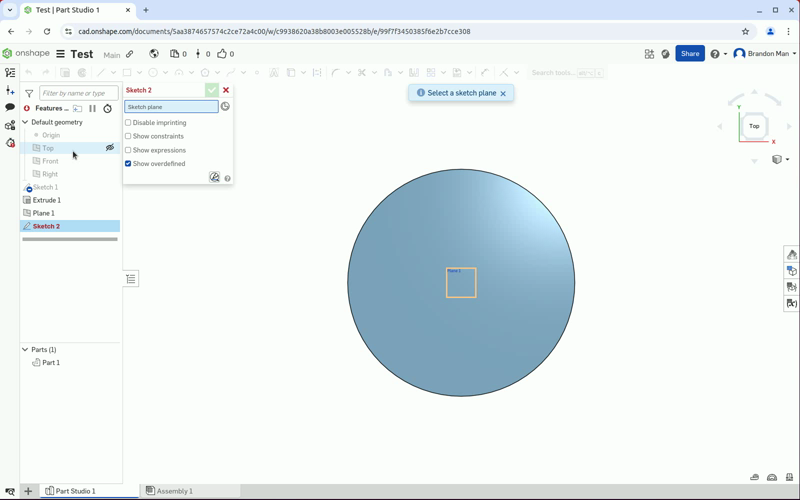
mouse_move(73, 215)
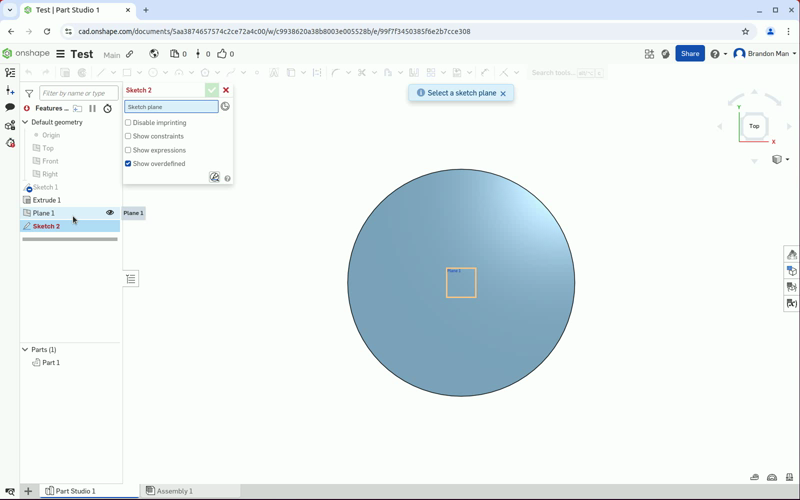
click(73, 215)
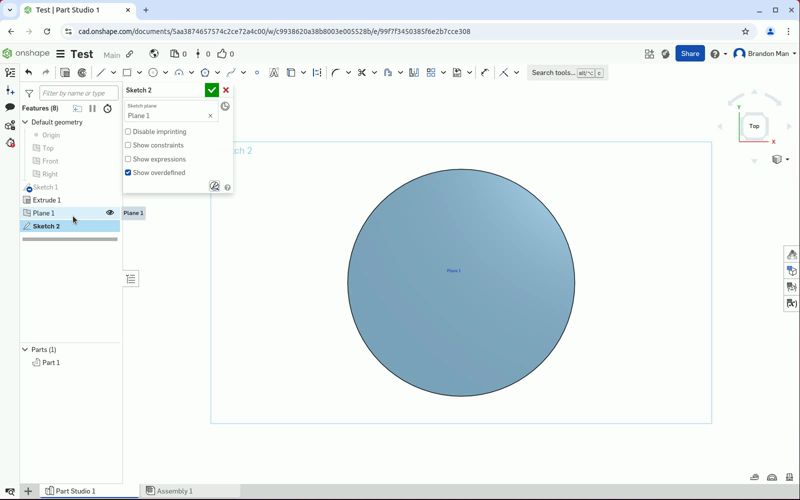
mouse_move(73, 352)
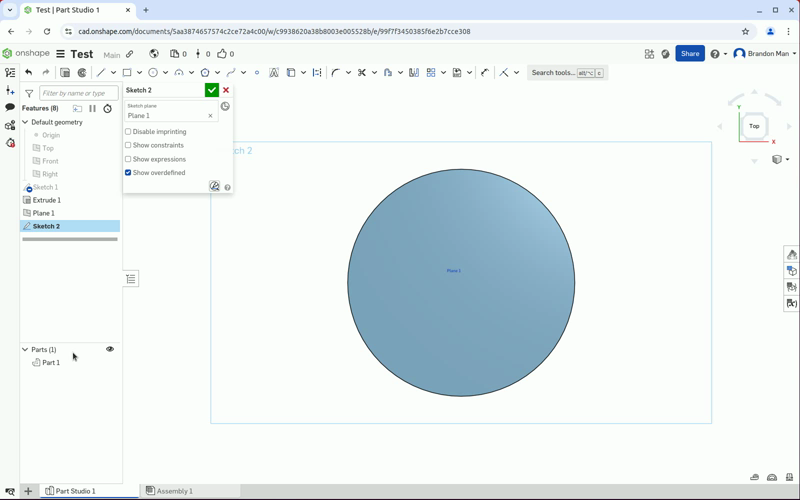
key(y)
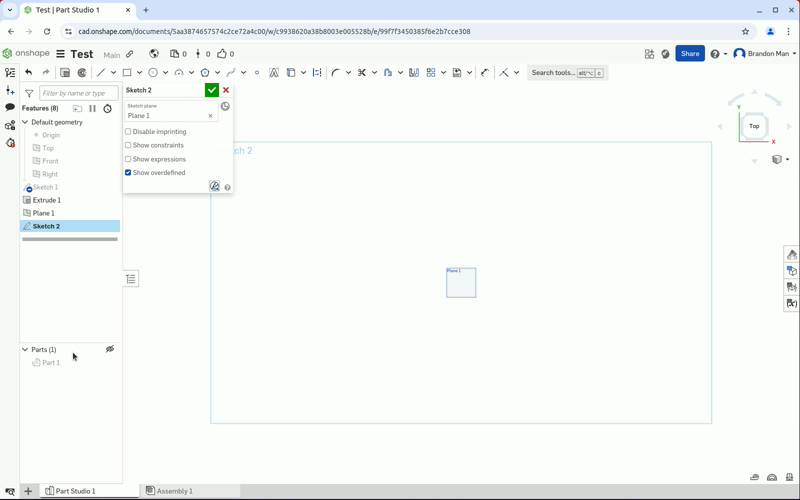
key(c)
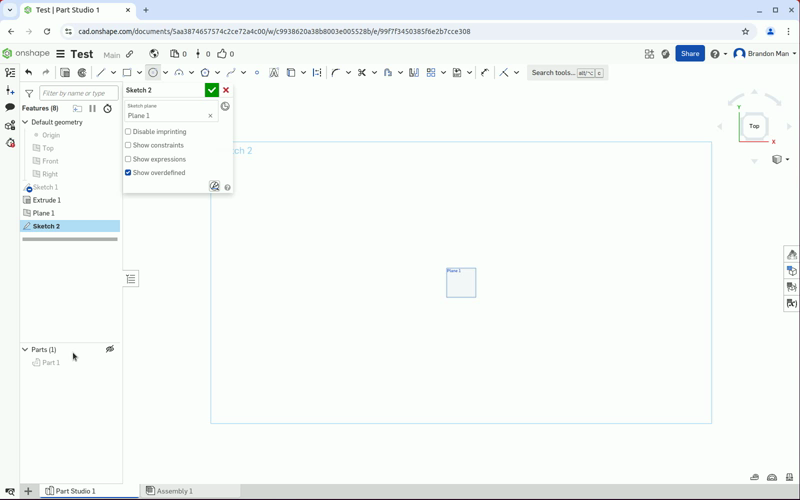
key_down(shift)
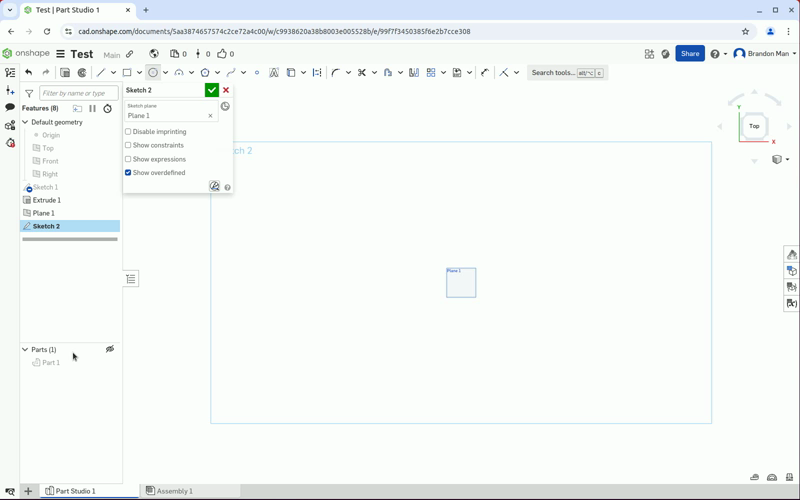
mouse_move(460, 282)
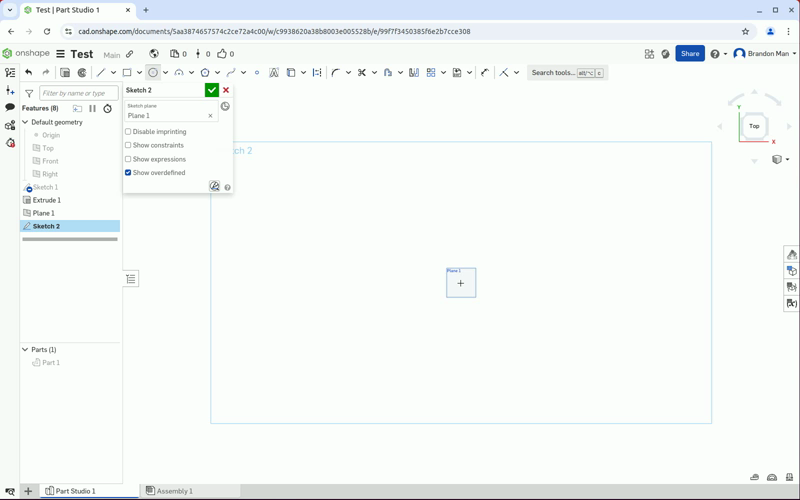
click(460, 282)
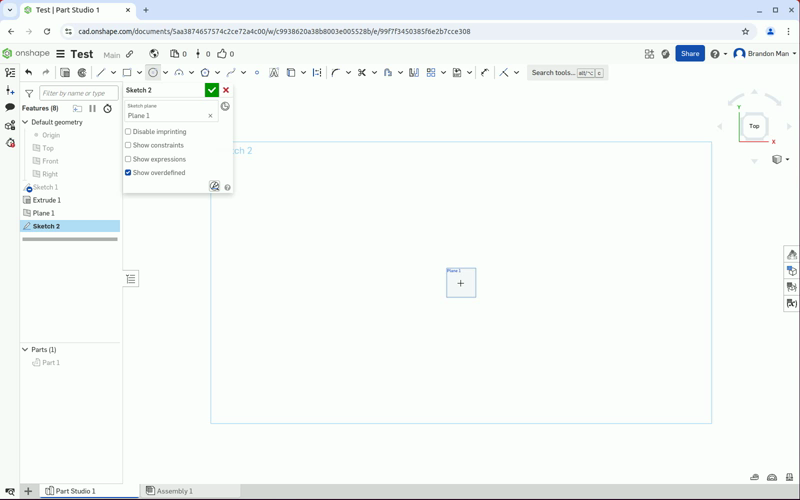
key_up(shift)
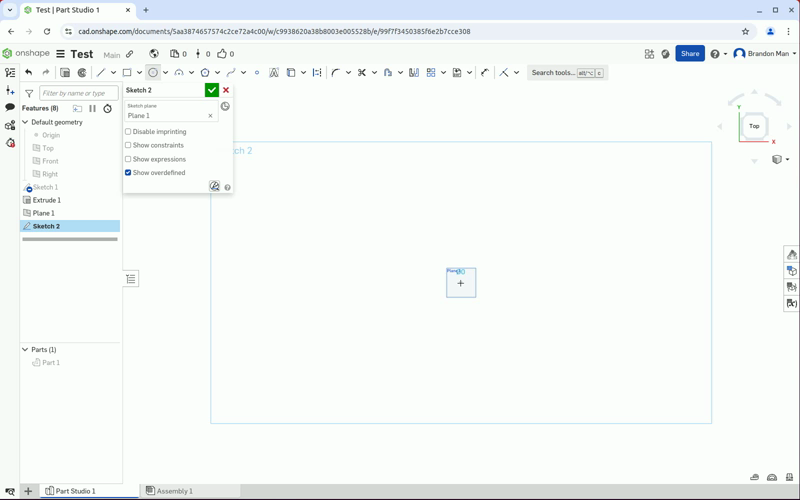
mouse_move(559, 282)
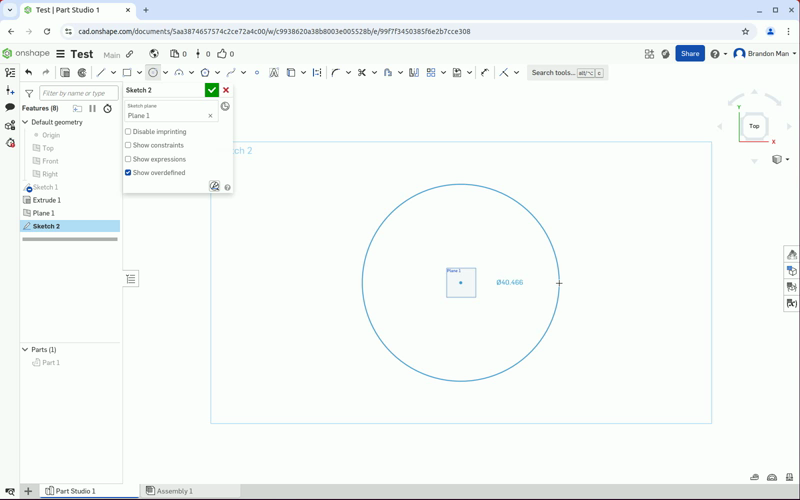
click(559, 282)
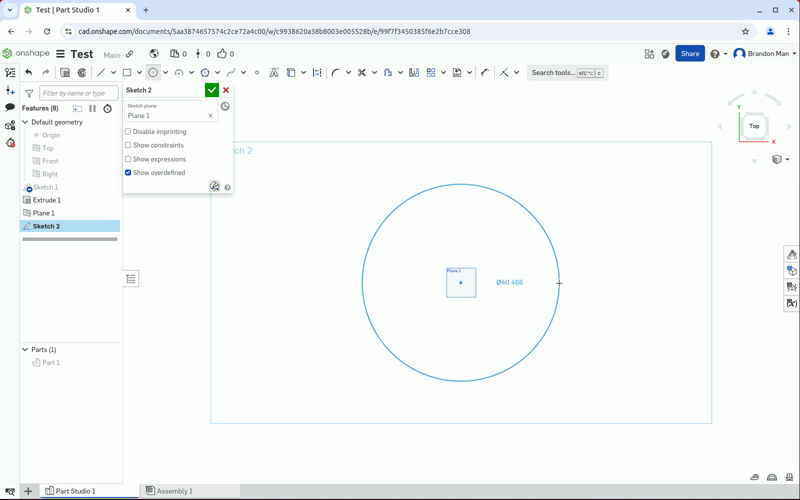
key(esc)
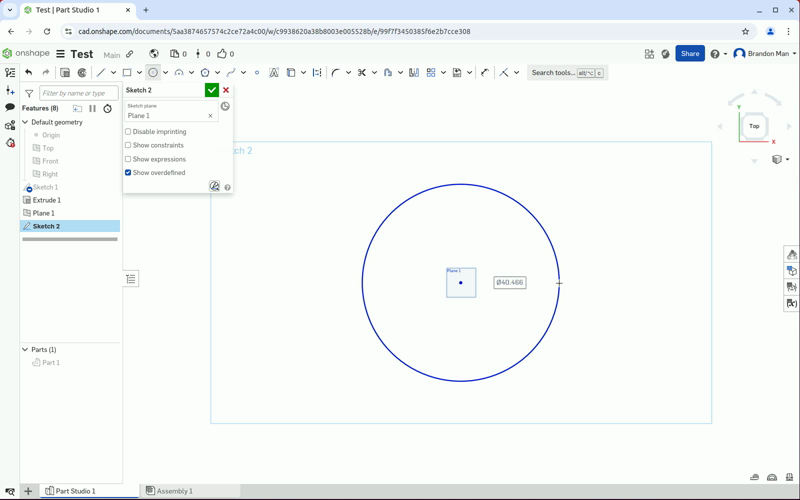
mouse_move(520, 298)
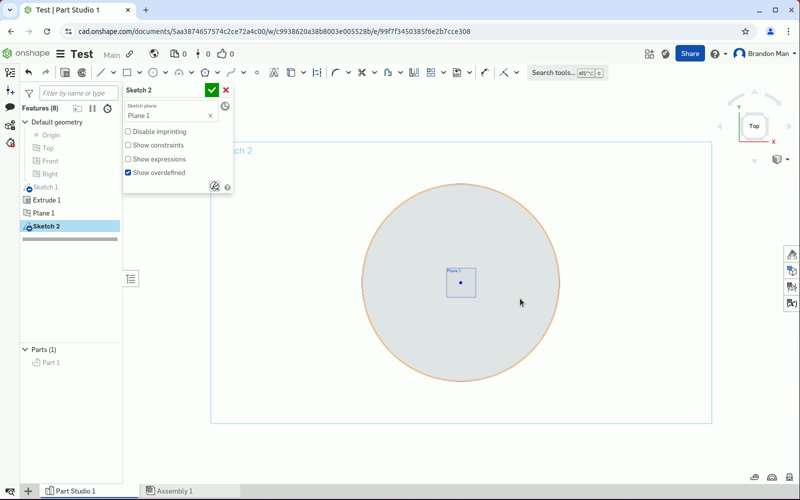
click(520, 298)
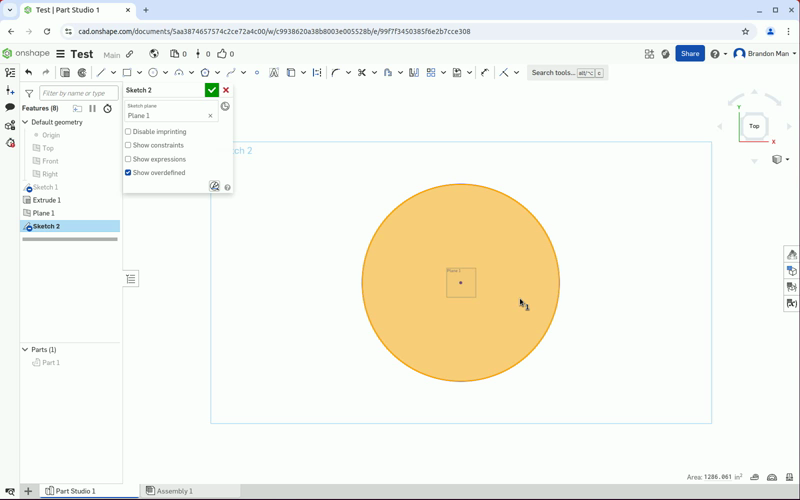
mouse_move(73, 352)
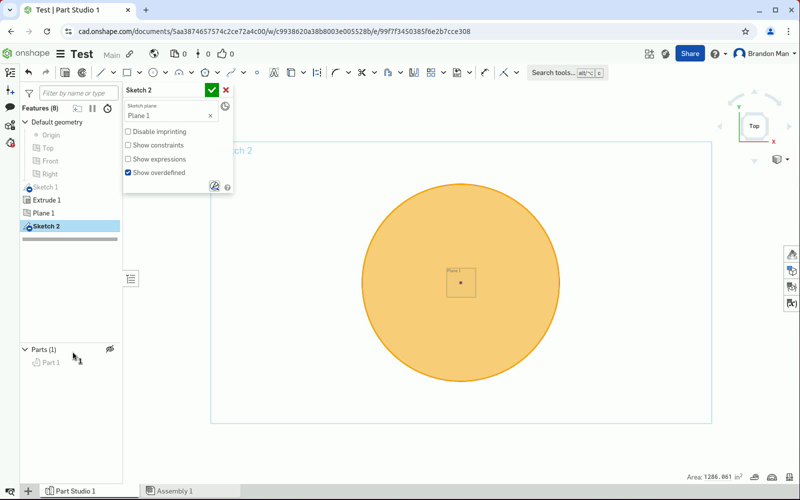
key(shift+y)
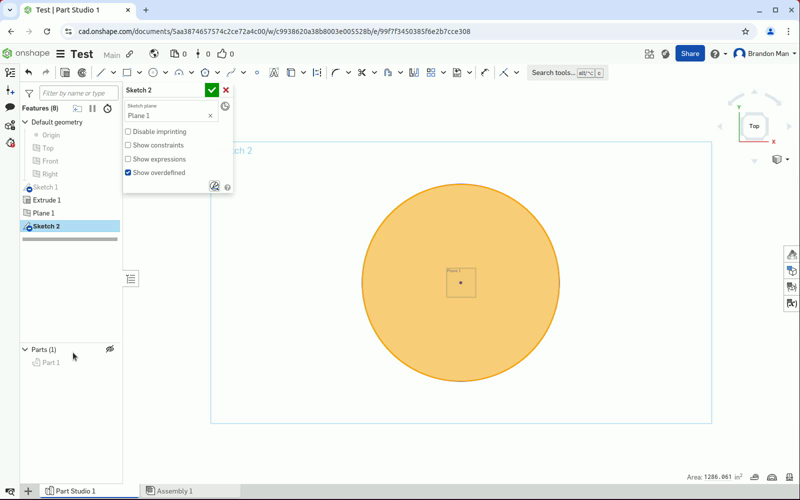
key(shift+e)
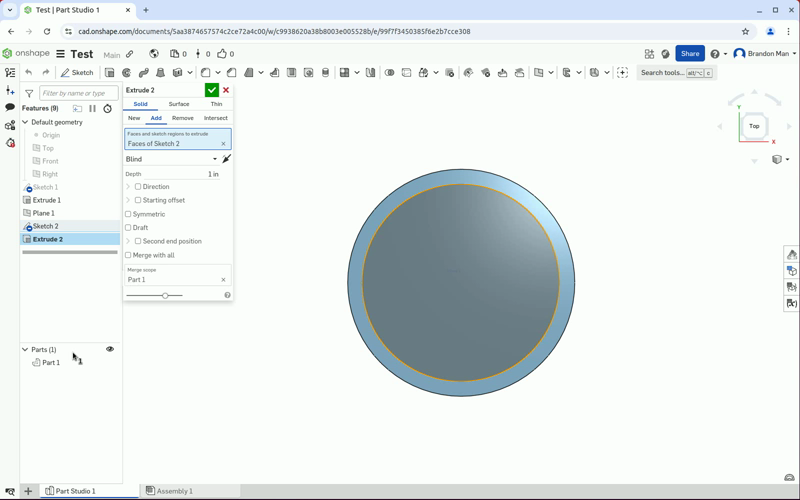
mouse_move(143, 106)
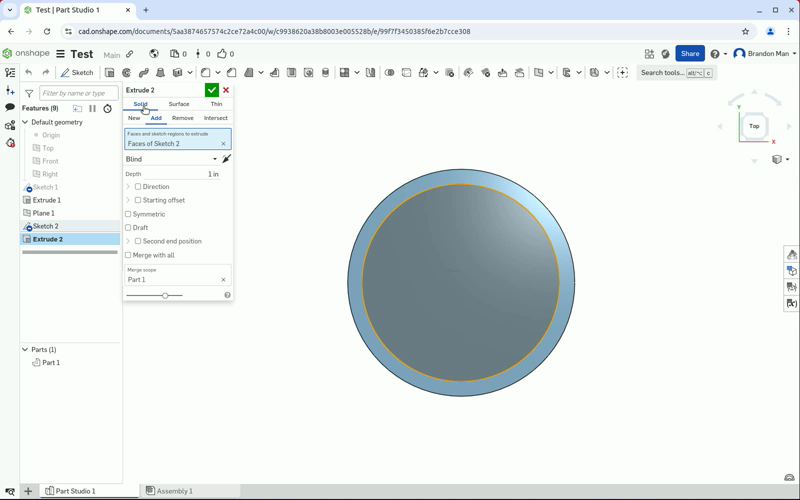
click(143, 106)
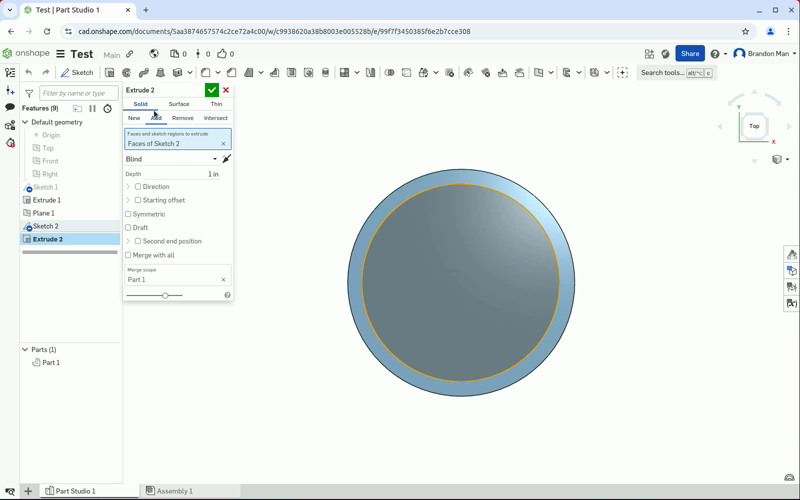
mouse_move(186, 120)
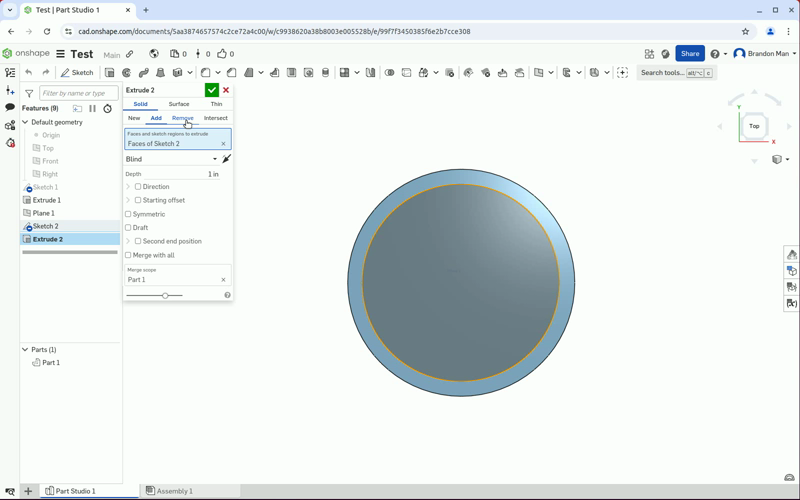
click(186, 120)
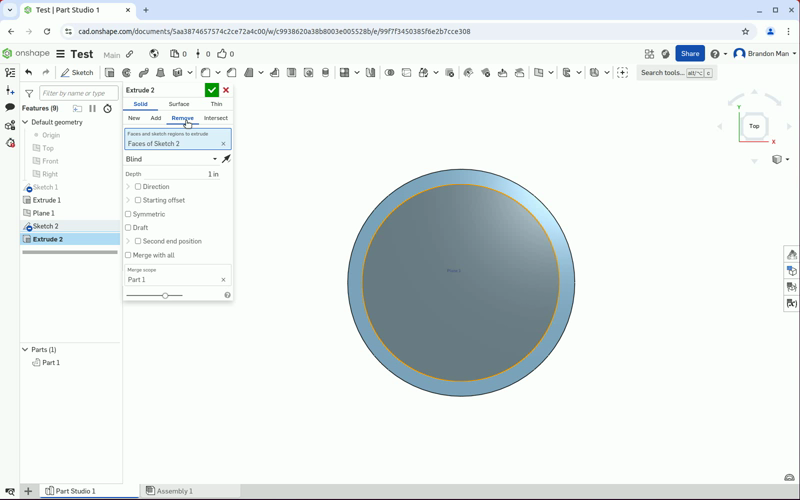
key(tab, 4)
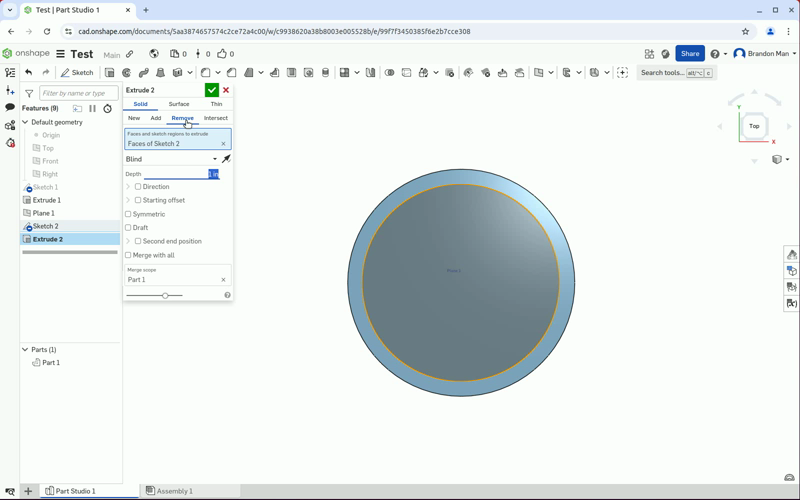
text(1.926)
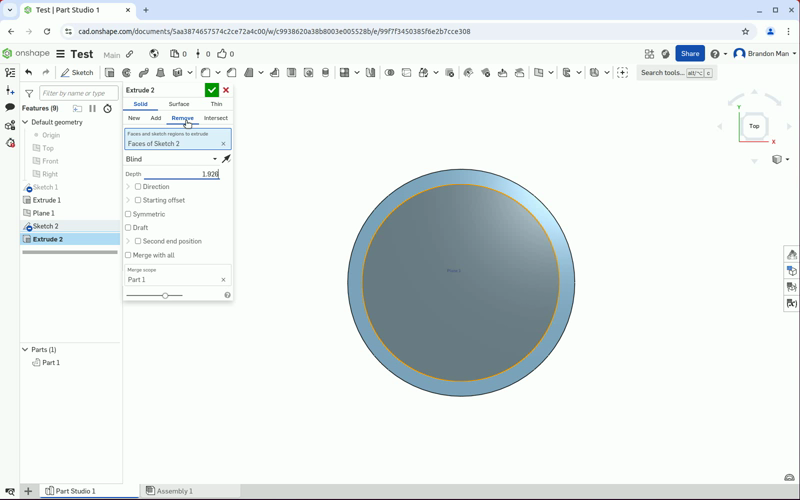
key(tab, 6)
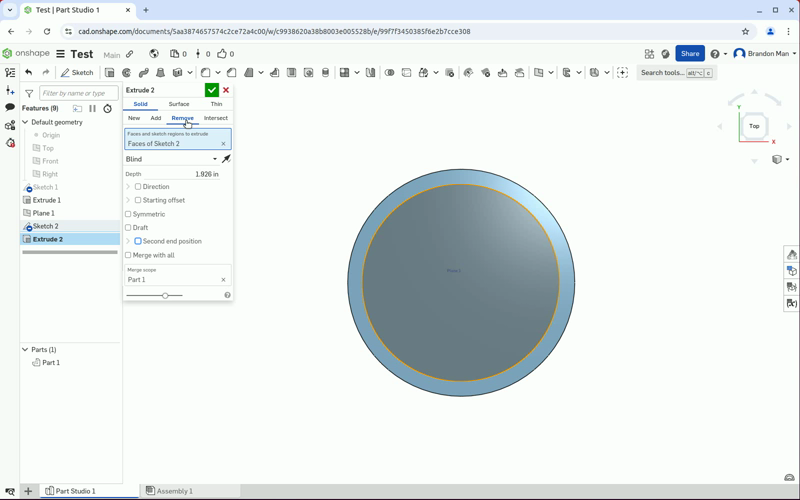
key(space)
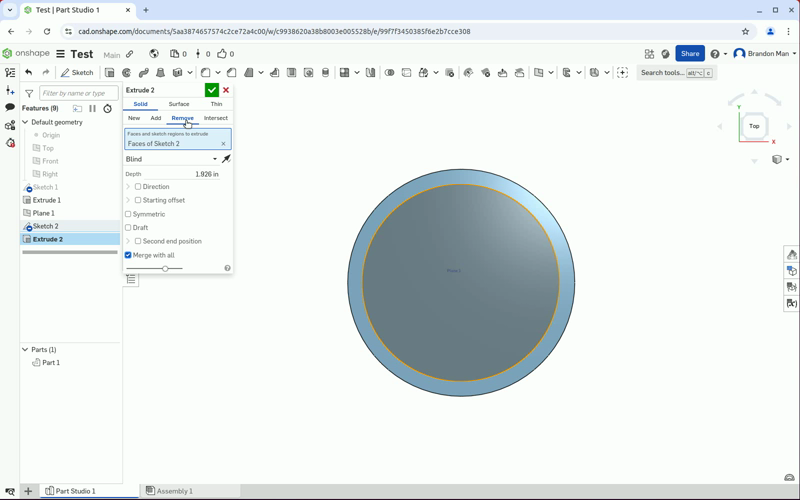
key(enter)
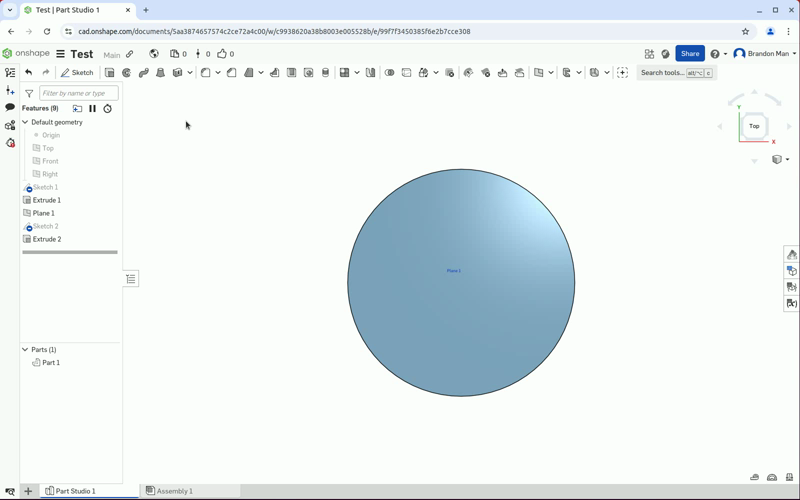
key(shift+h)
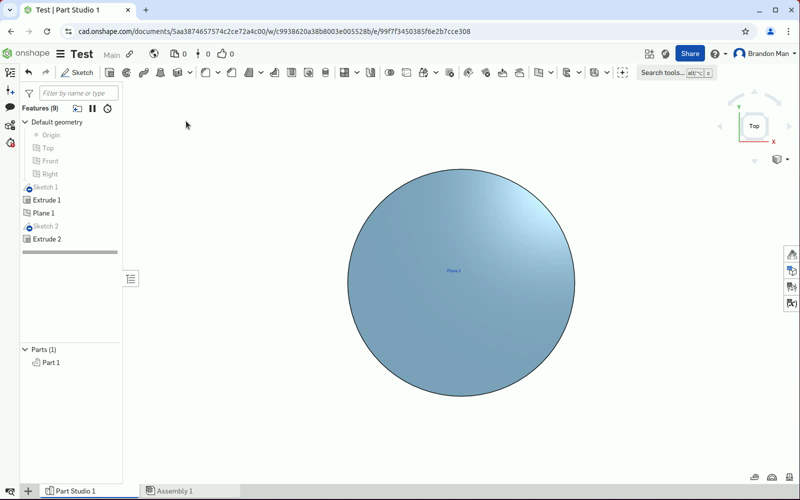
key(shift+h)
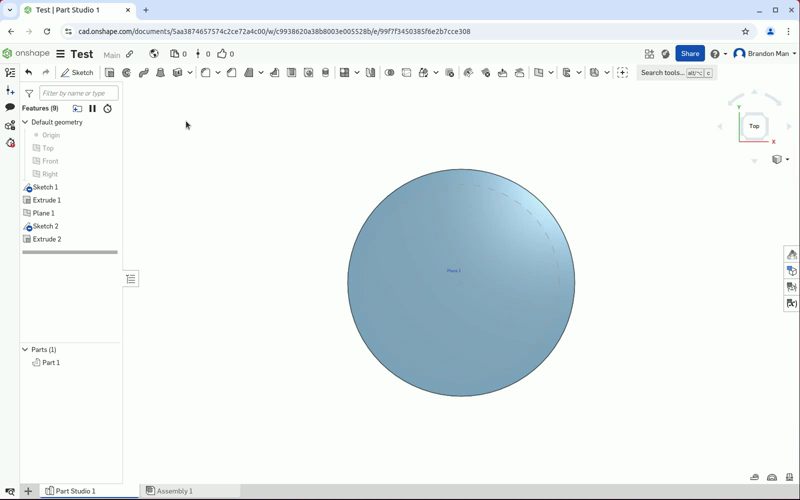
key(shift+7)
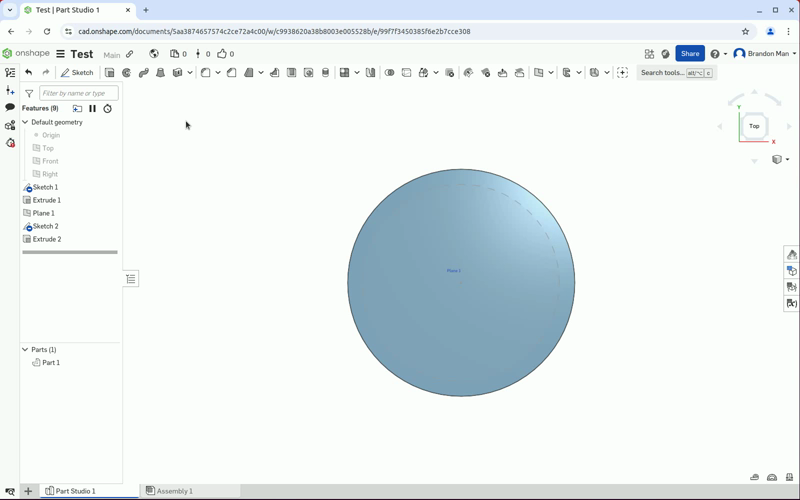
key(up, 3)
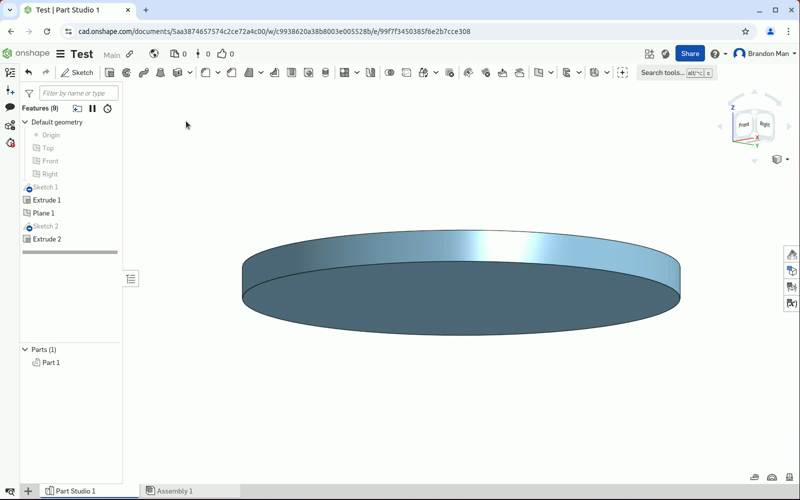
key(left, 3)
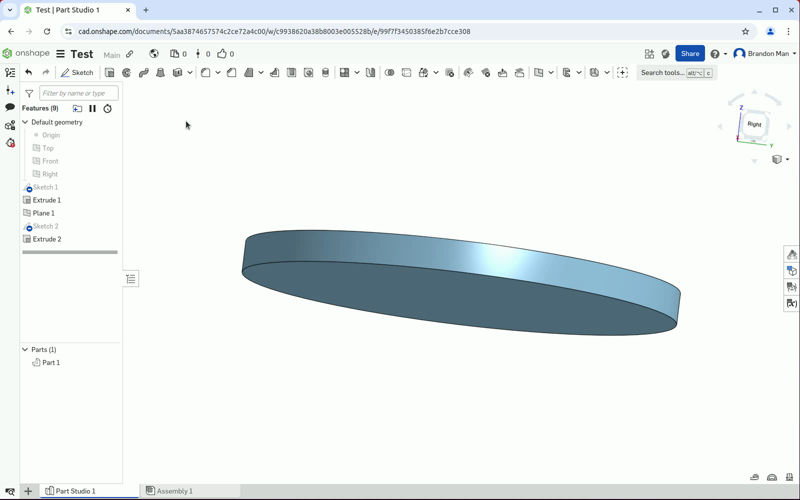
key(right, 3)
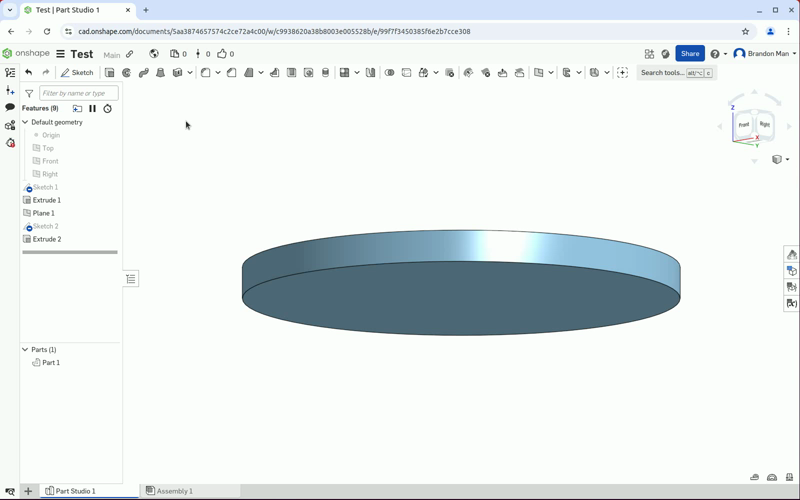
key(down, 3)
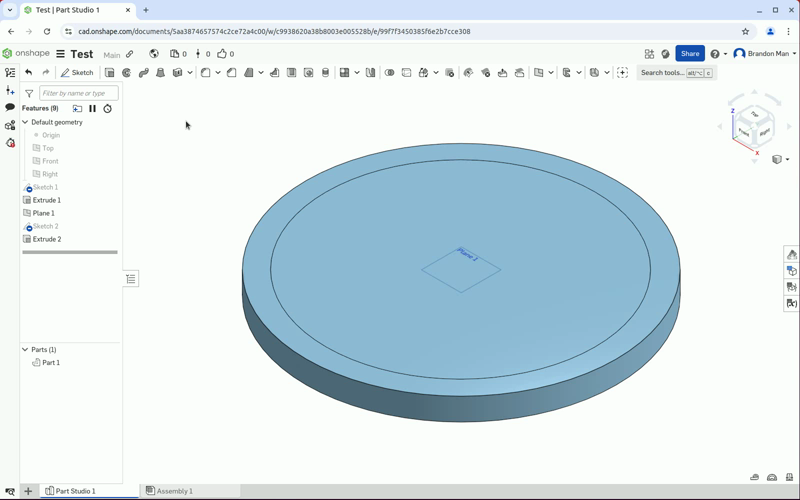
mouse_move(73, 189)
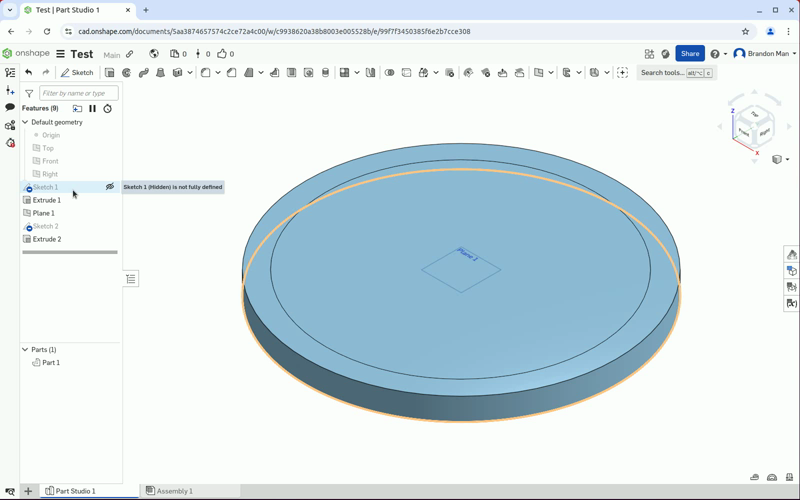
click(73, 189)